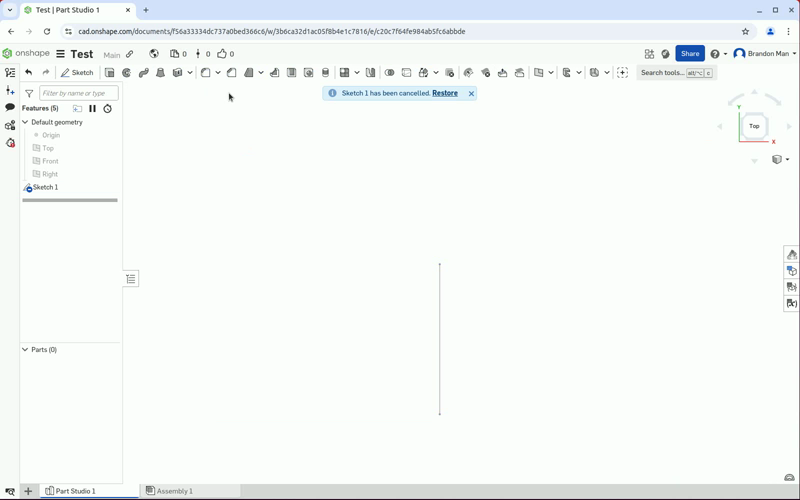
key(shift+h)
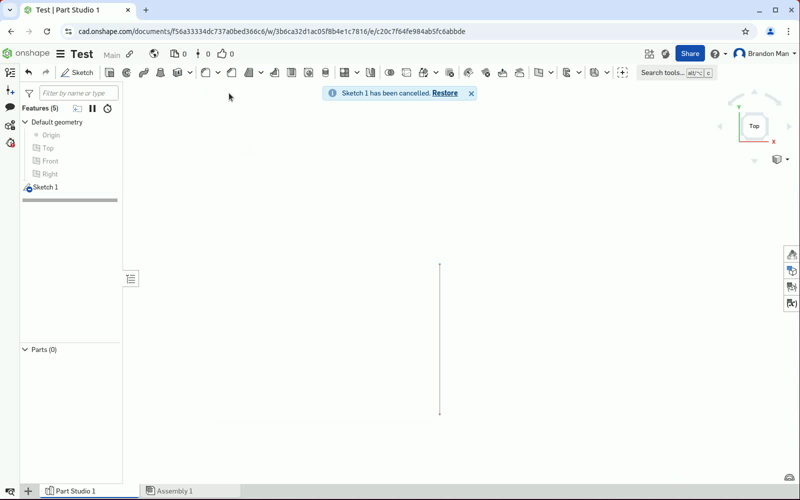
key(shift+s)
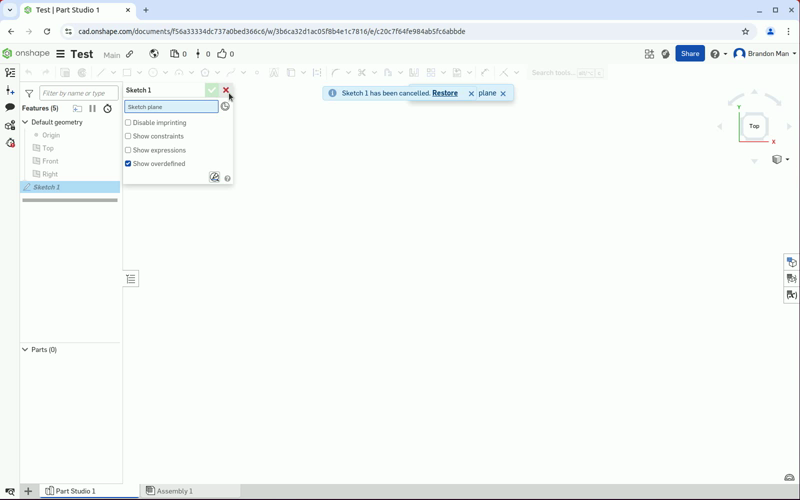
mouse_move(73, 150)
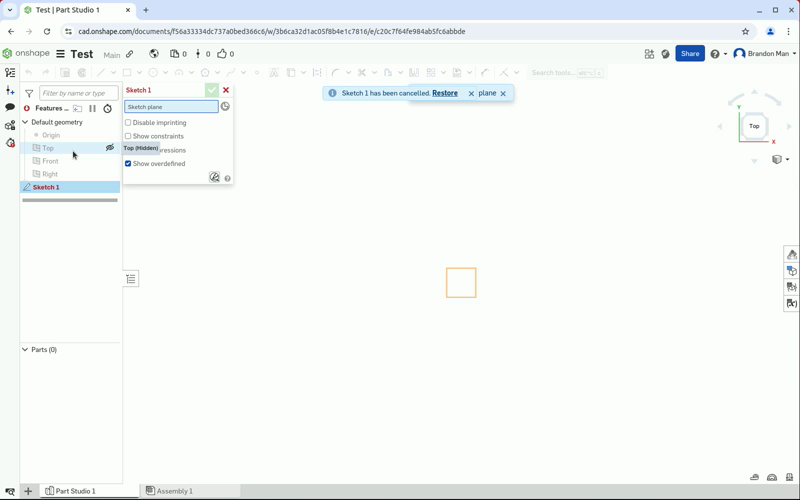
click(73, 150)
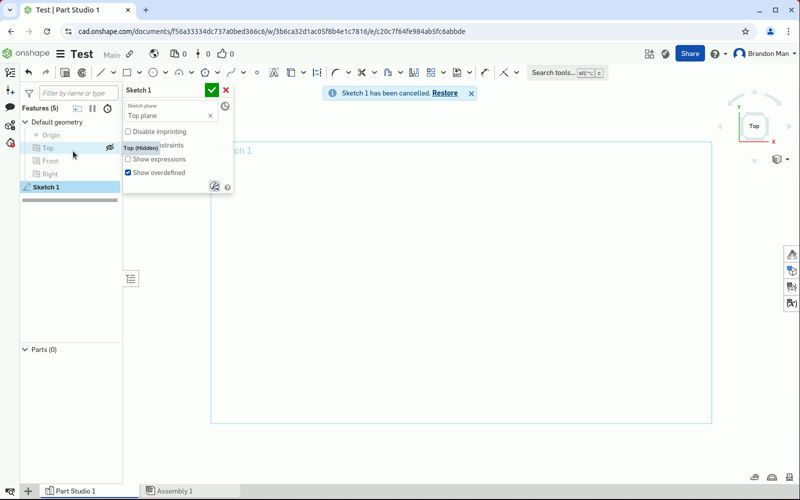
mouse_move(73, 352)
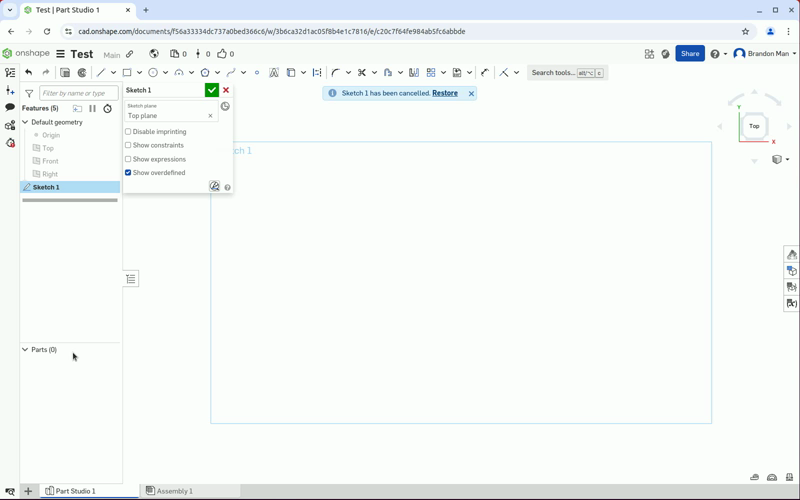
key(y)
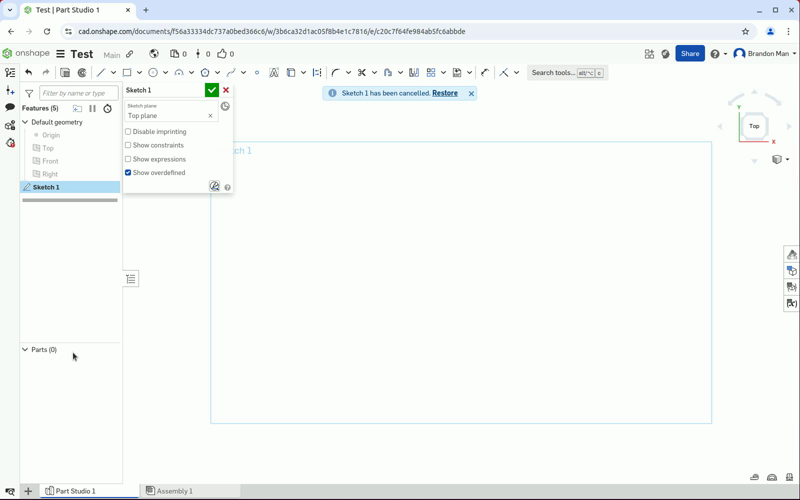
key(l)
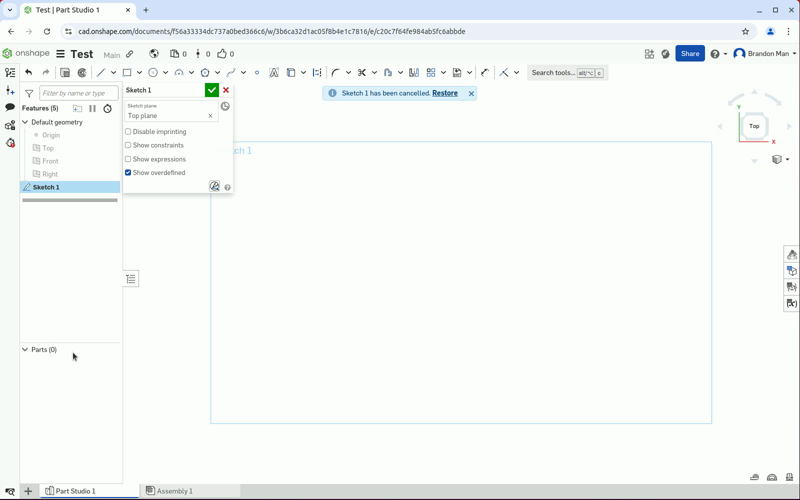
key_down(shift)
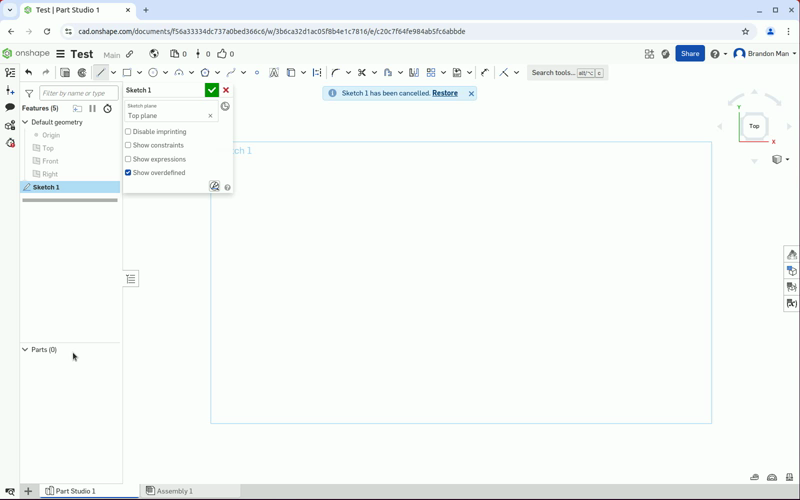
mouse_move(363, 226)
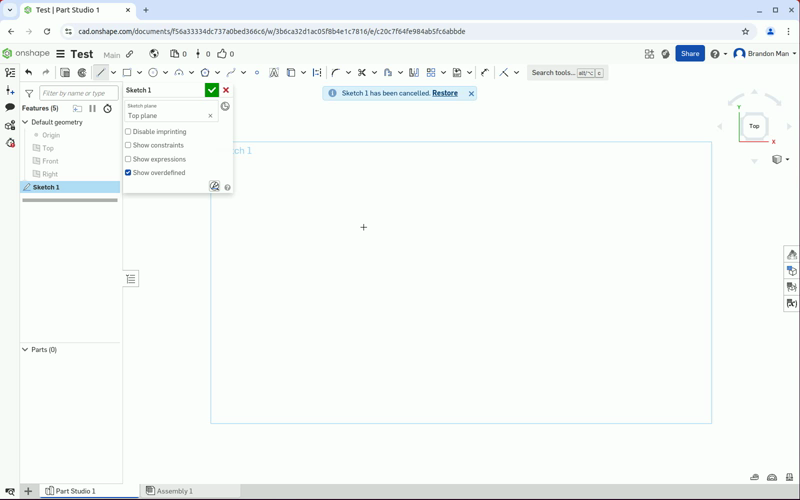
click(363, 226)
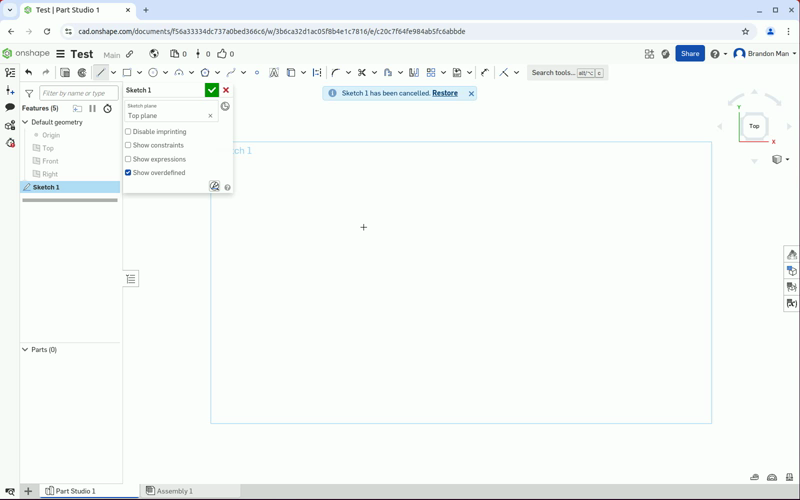
key_up(shift)
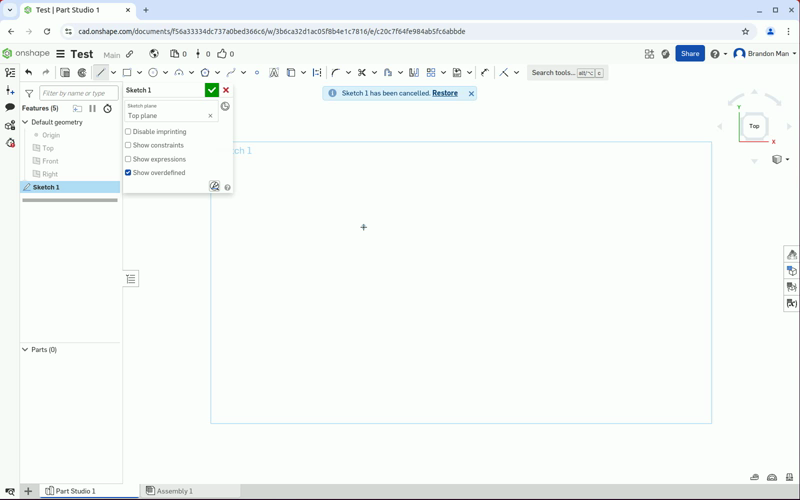
key_down(shift)
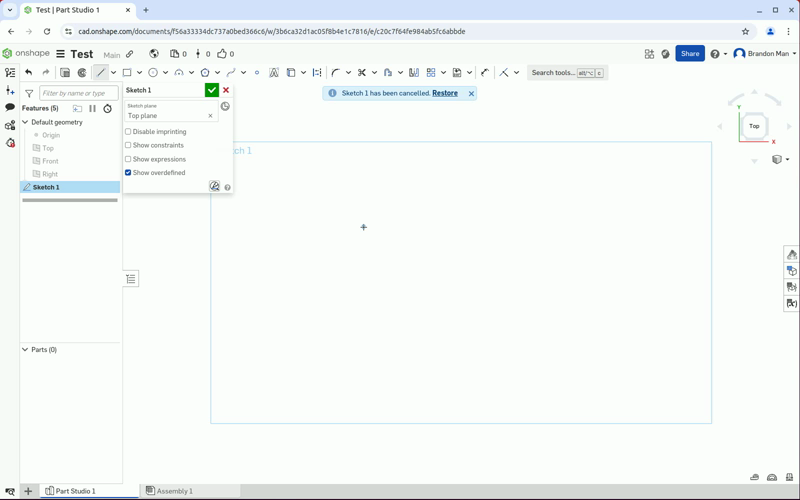
mouse_move(461, 393)
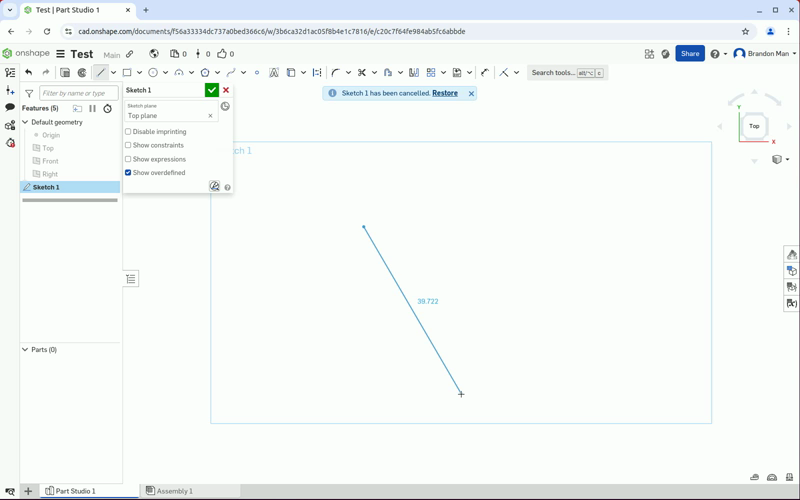
click(461, 393)
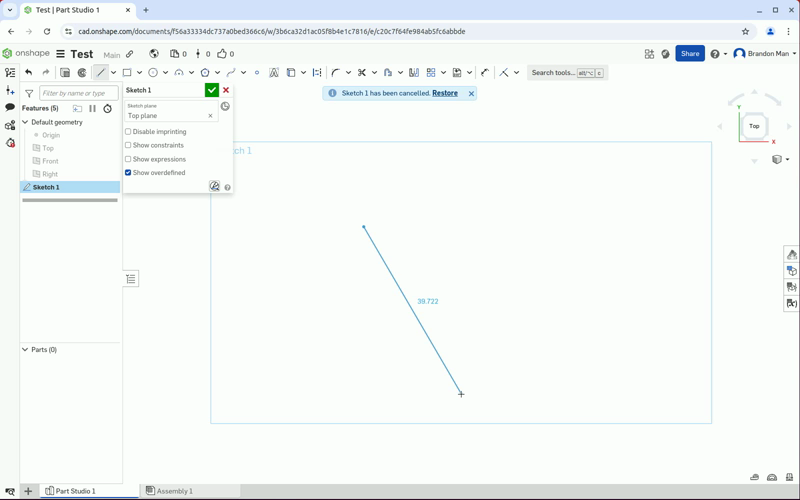
key_up(shift)
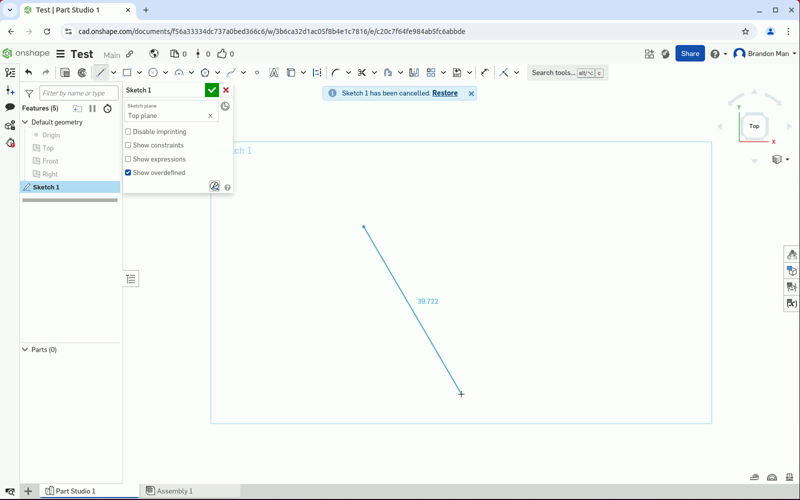
key_down(shift)
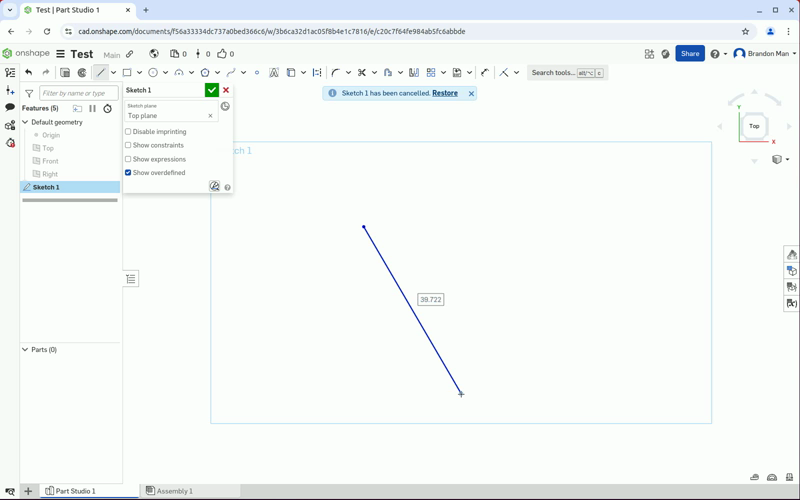
mouse_move(557, 226)
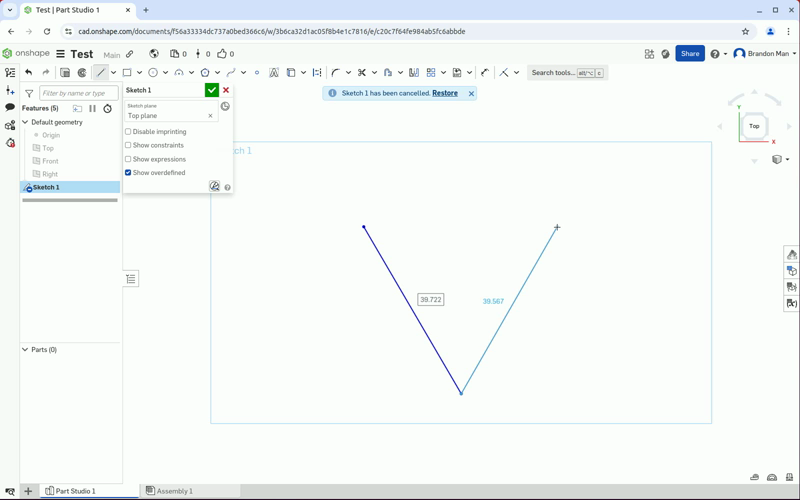
click(557, 226)
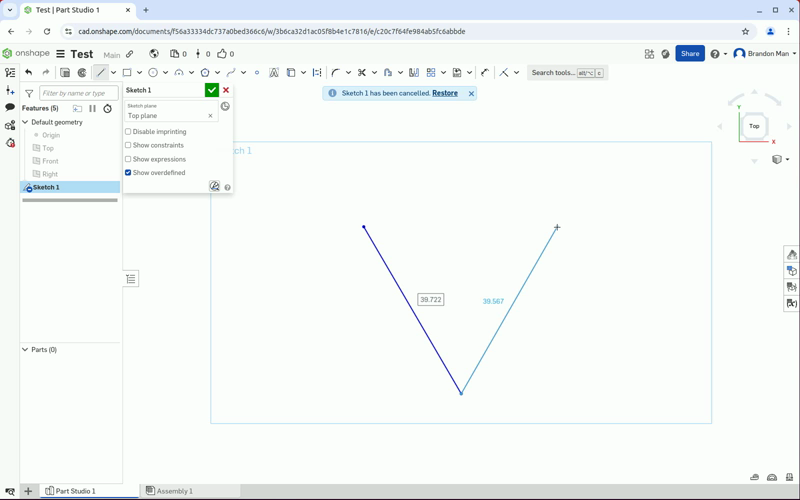
key_up(shift)
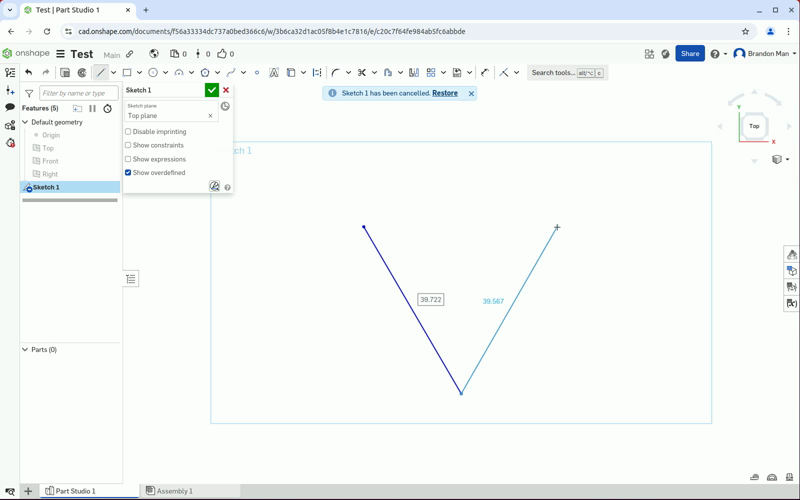
key_down(shift)
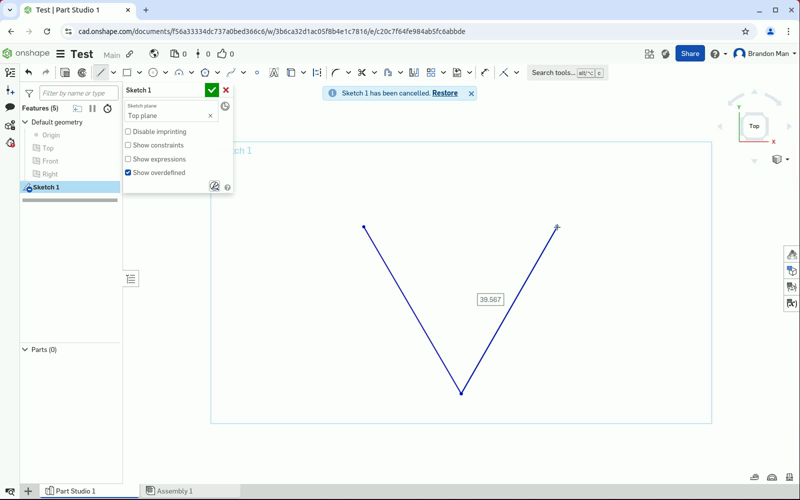
mouse_move(363, 226)
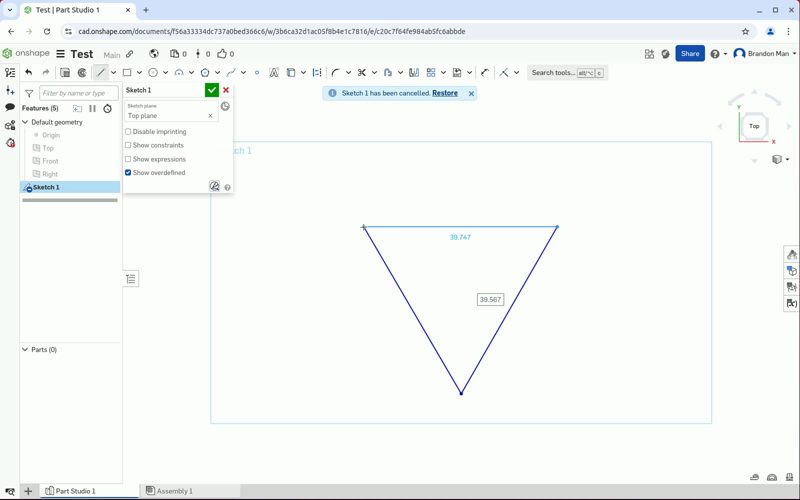
key_up(shift)
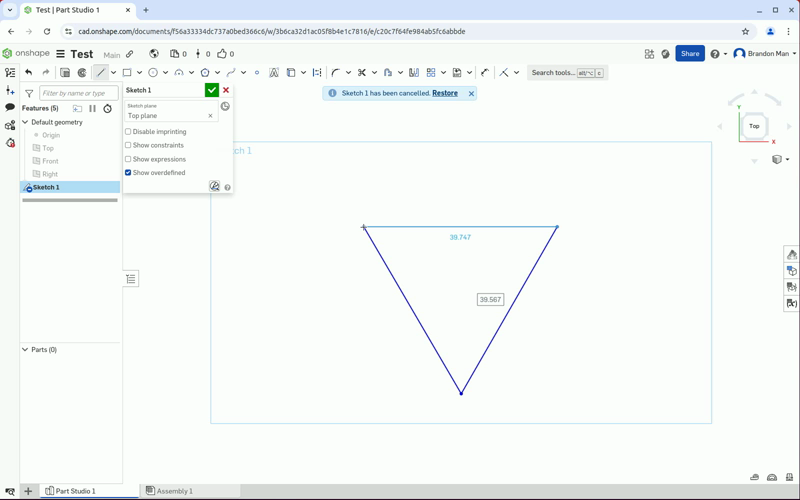
click(363, 226)
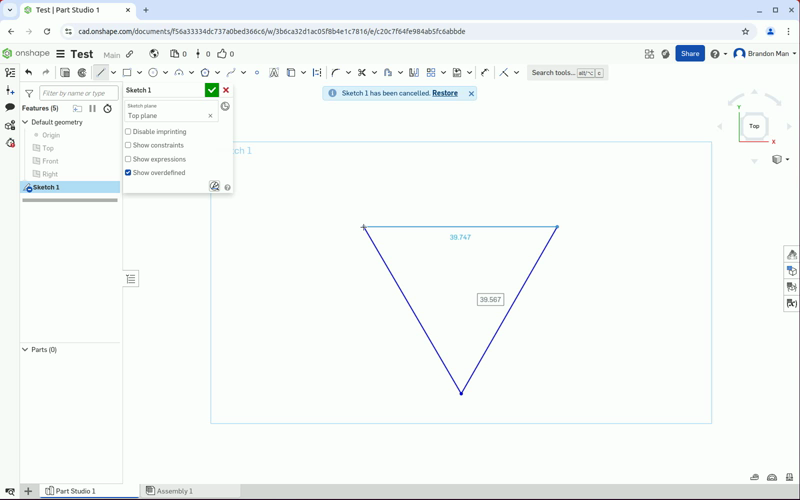
key(esc)
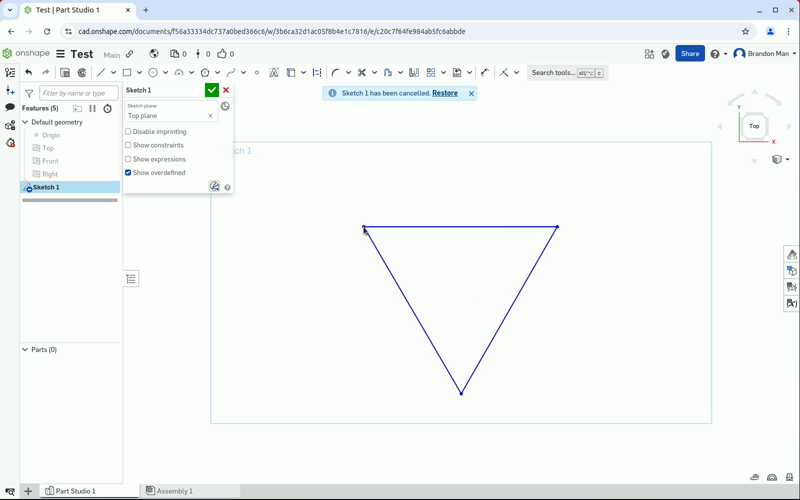
key(c)
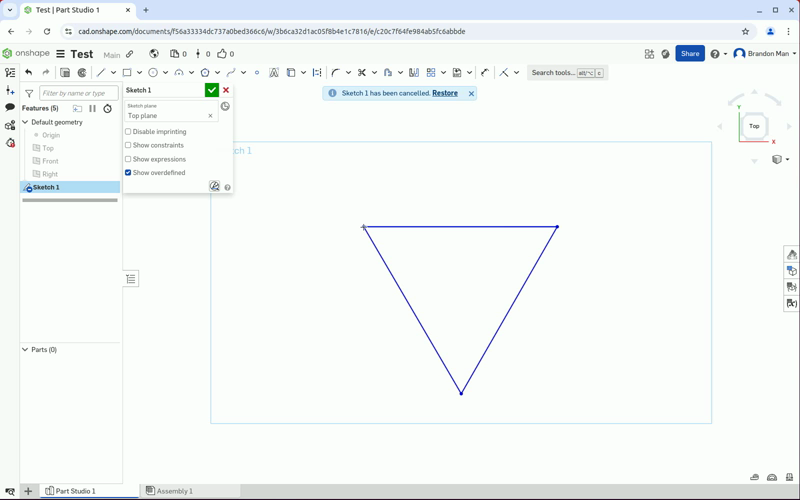
key_down(shift)
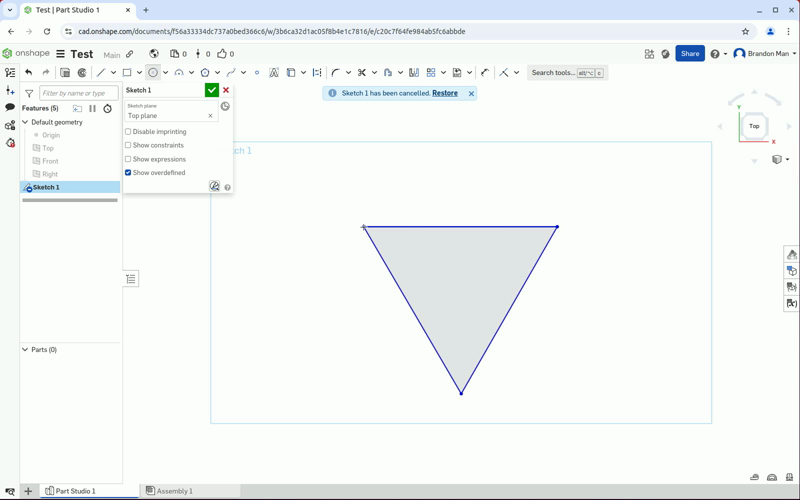
mouse_move(461, 281)
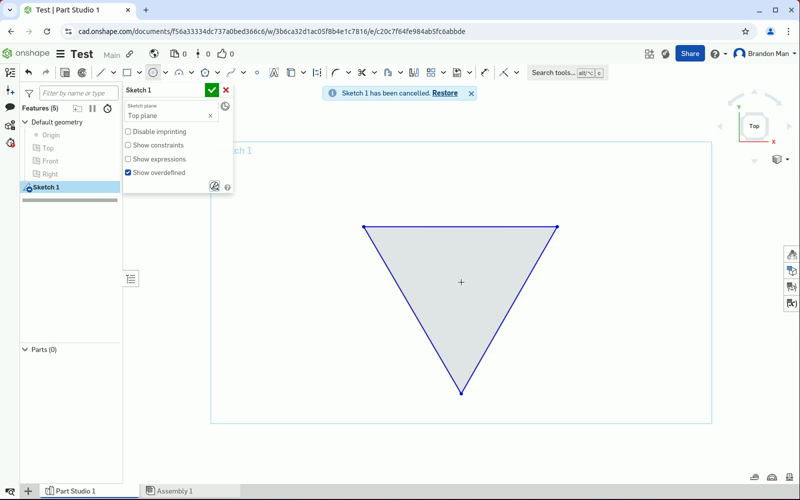
click(461, 281)
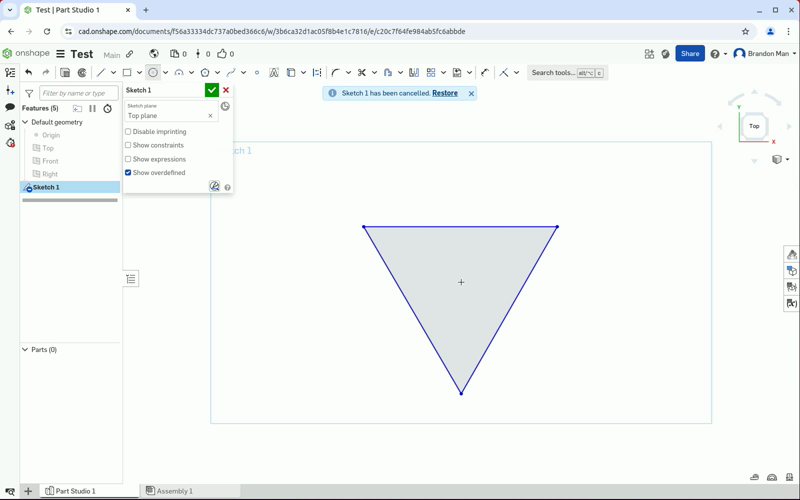
key_up(shift)
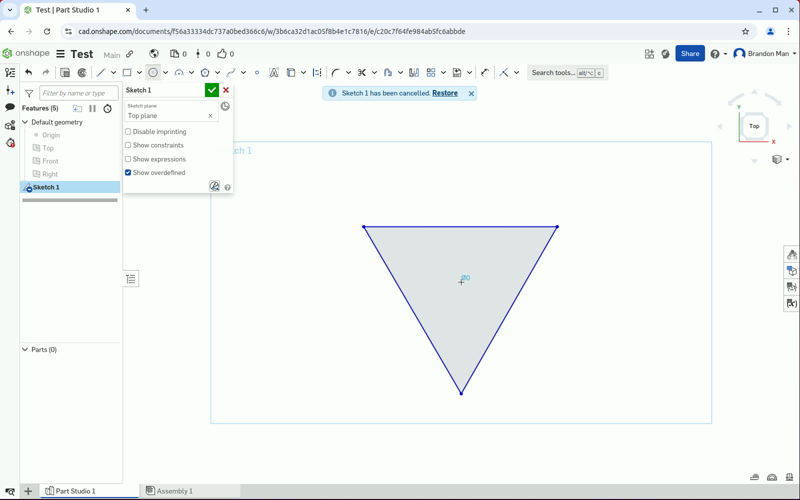
mouse_move(504, 281)
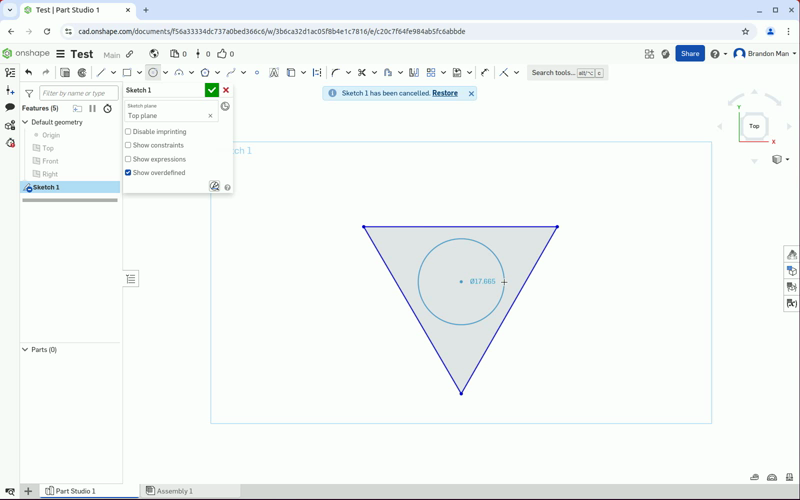
click(504, 281)
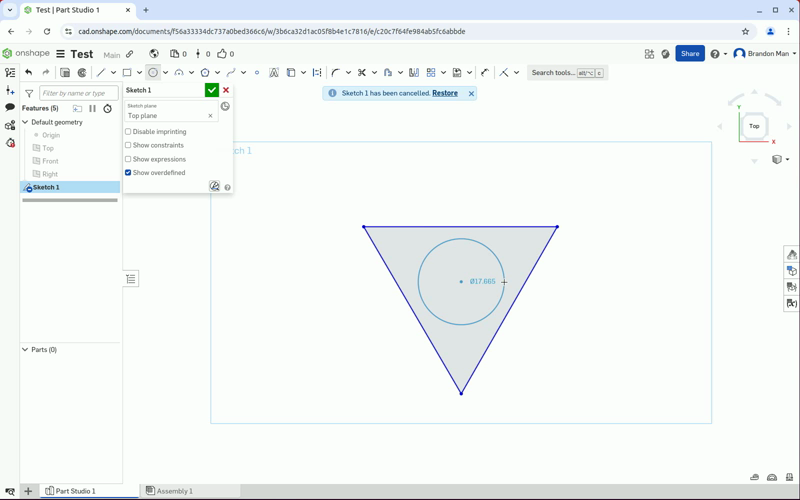
key(esc)
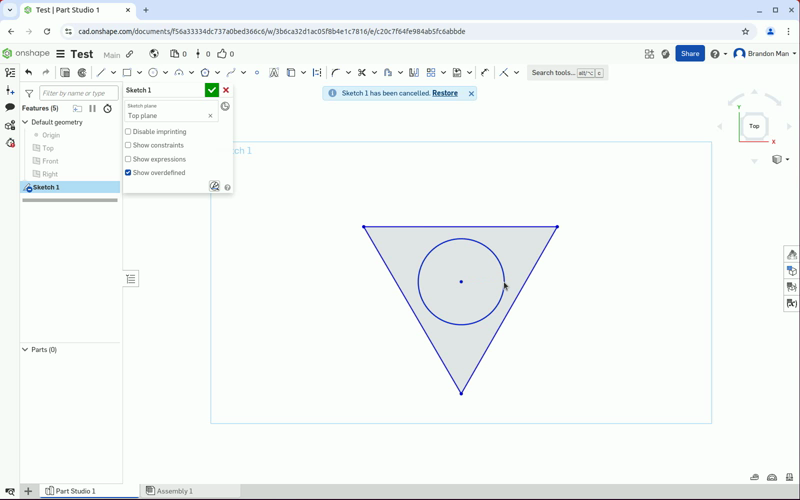
mouse_move(437, 338)
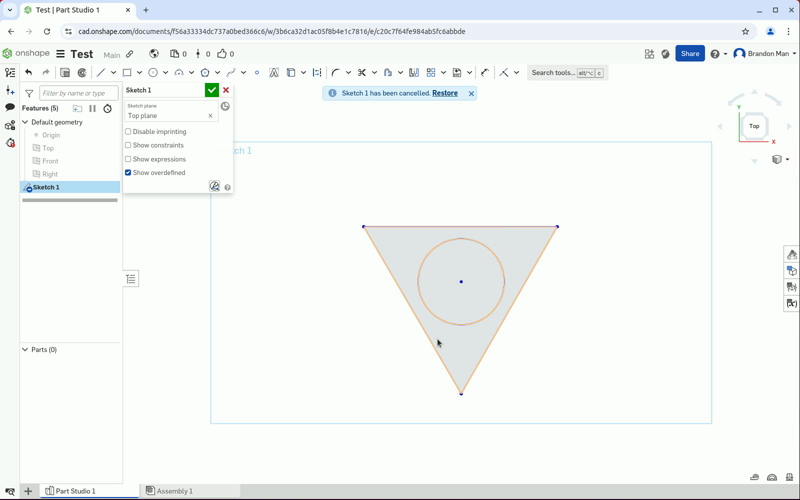
click(437, 338)
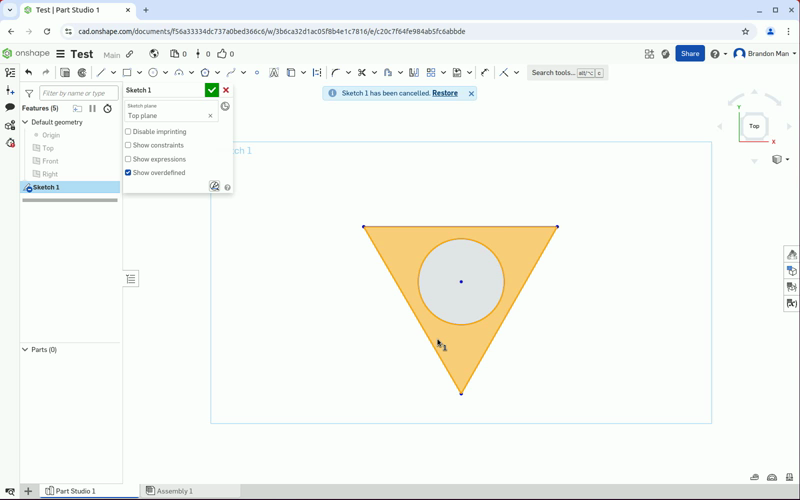
mouse_move(73, 352)
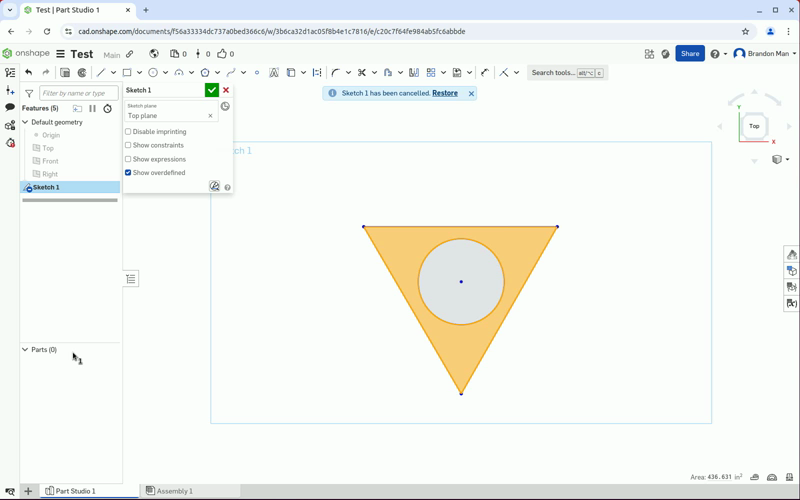
key(shift+y)
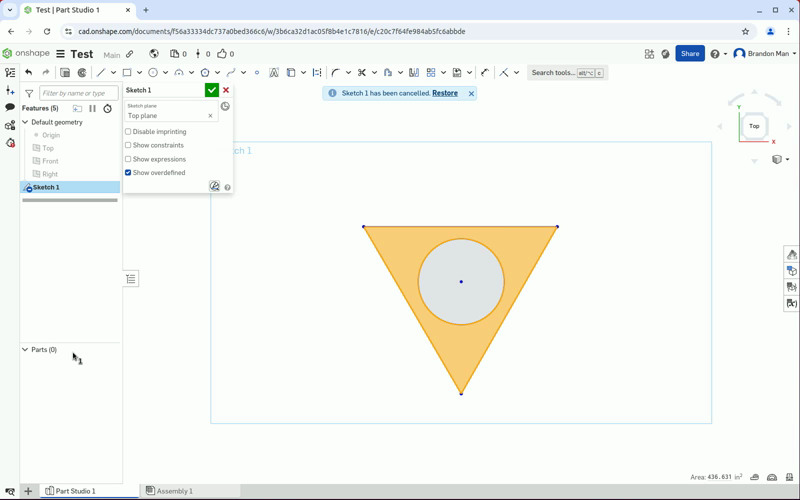
key(shift+e)
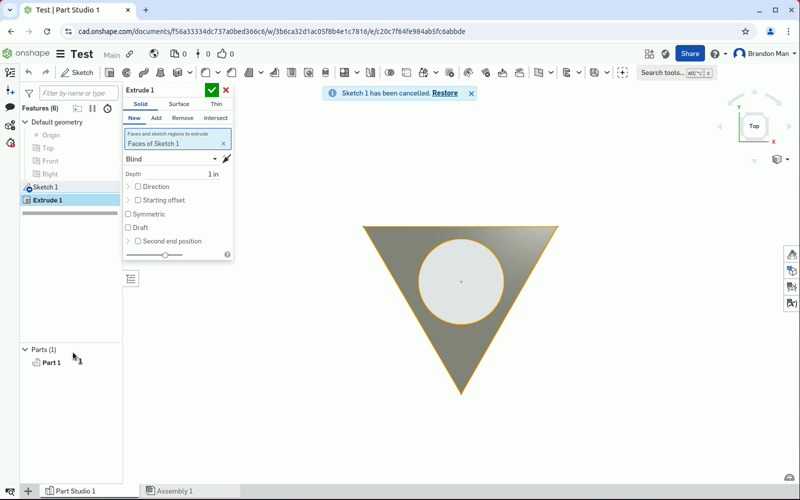
mouse_move(143, 106)
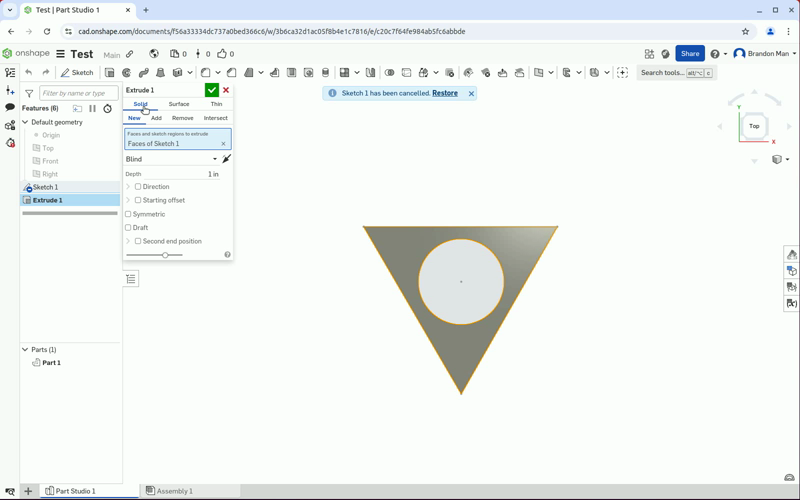
click(143, 106)
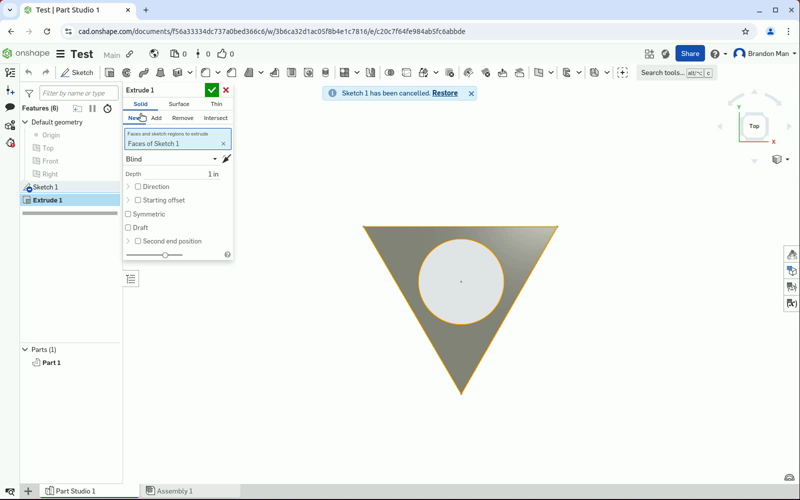
mouse_move(137, 120)
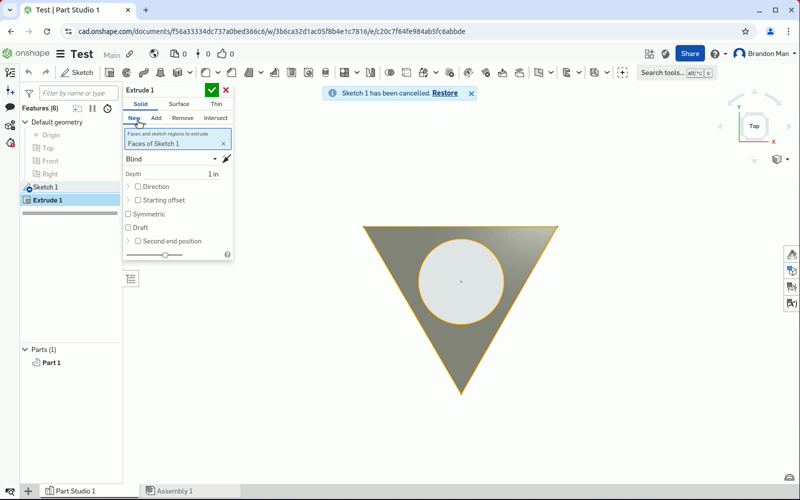
click(137, 120)
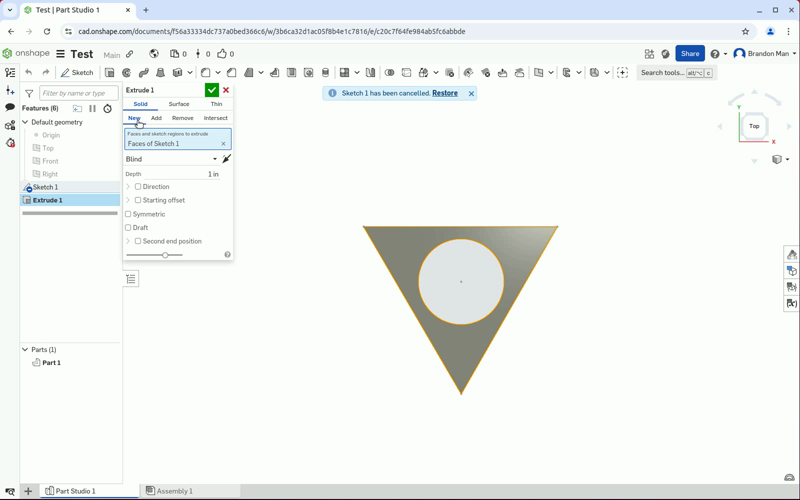
key(tab, 4)
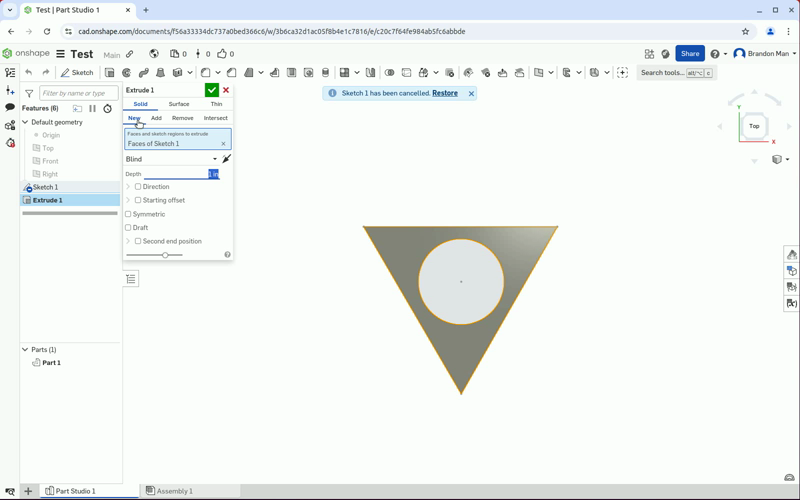
text(4.092)
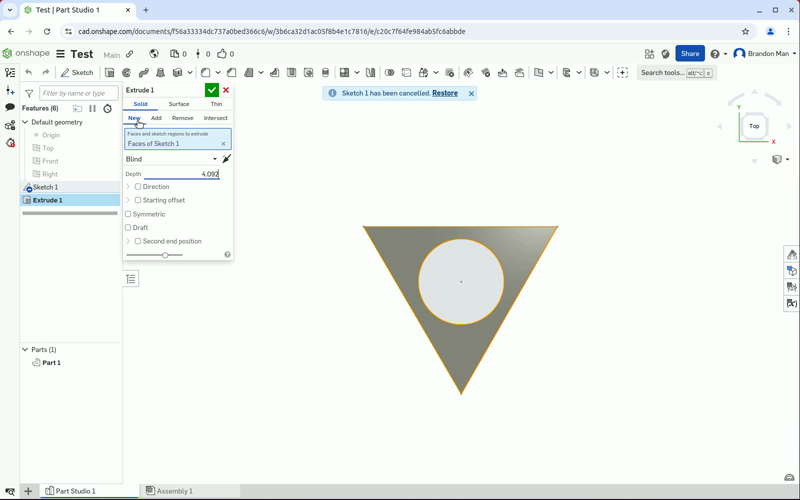
key(enter)
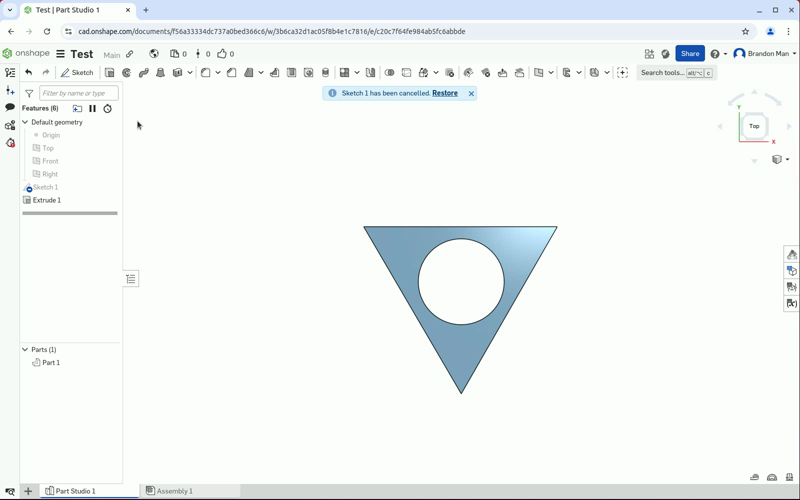
key(shift+h)
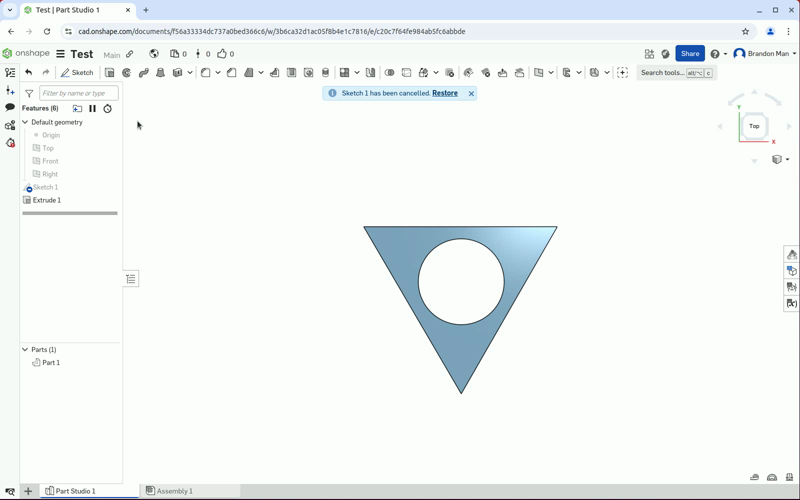
key(shift+h)
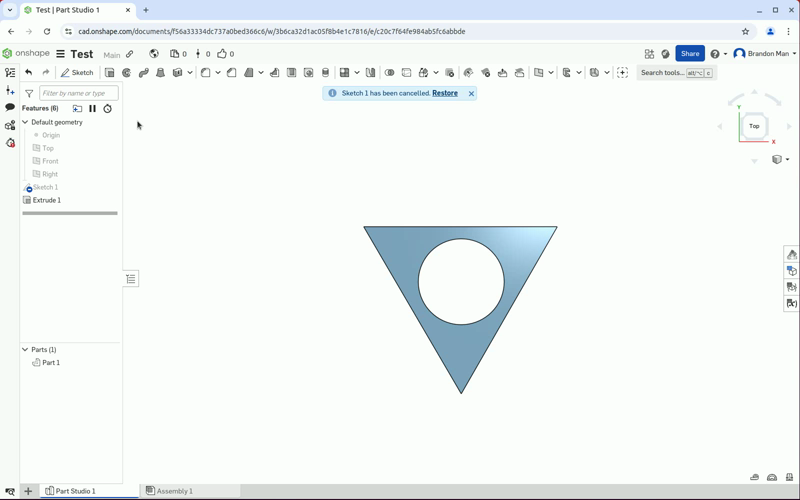
mouse_move(73, 189)
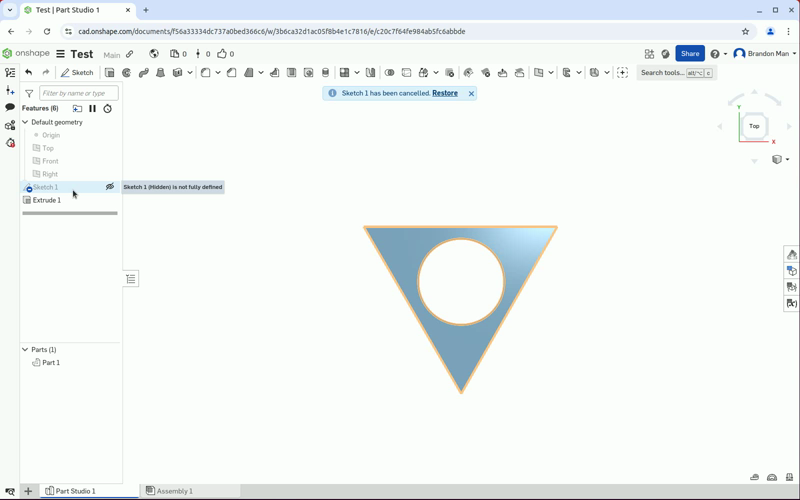
click(73, 189)
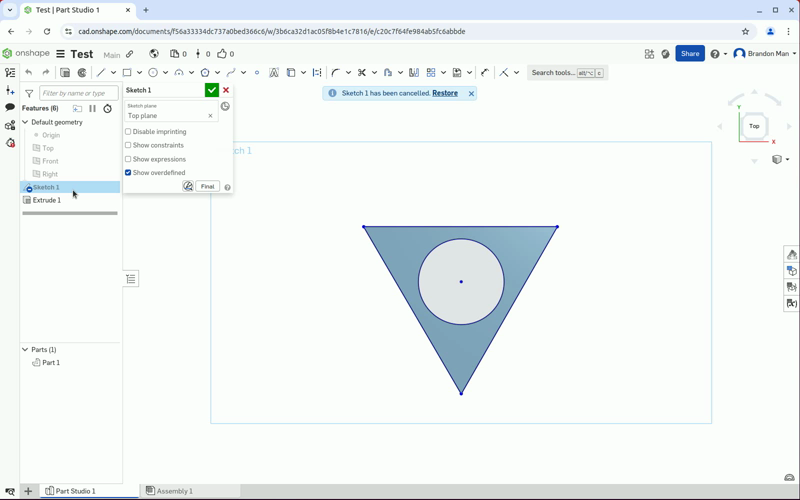
mouse_move(229, 92)
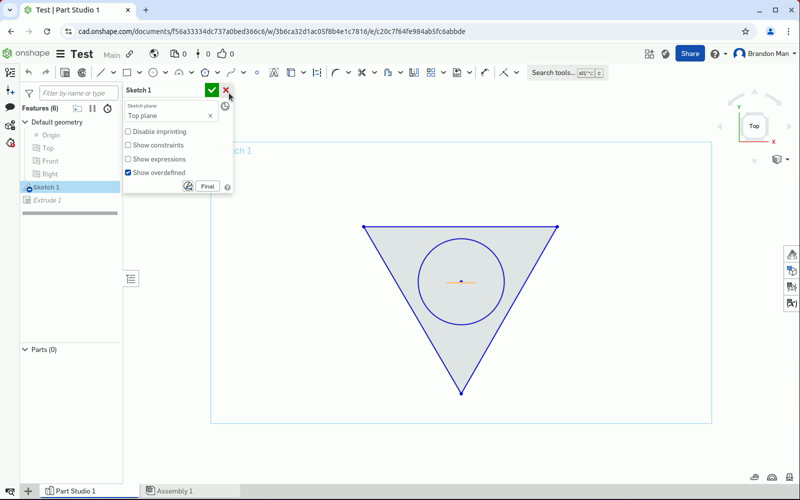
click(229, 92)
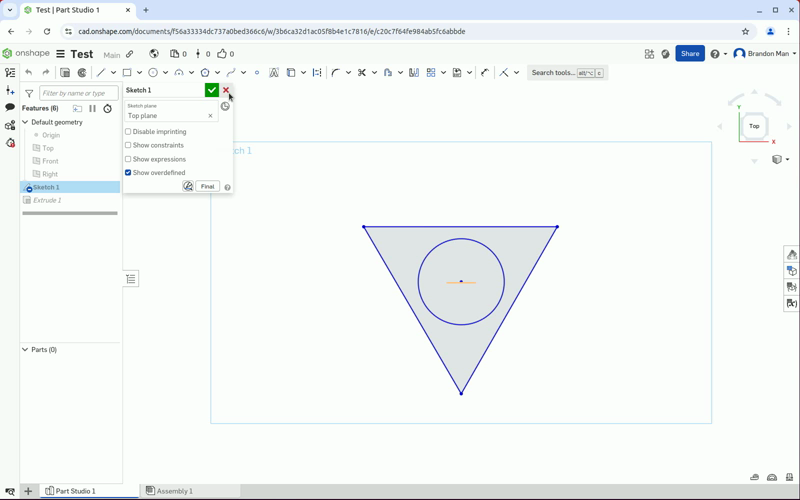
key(shift+s)
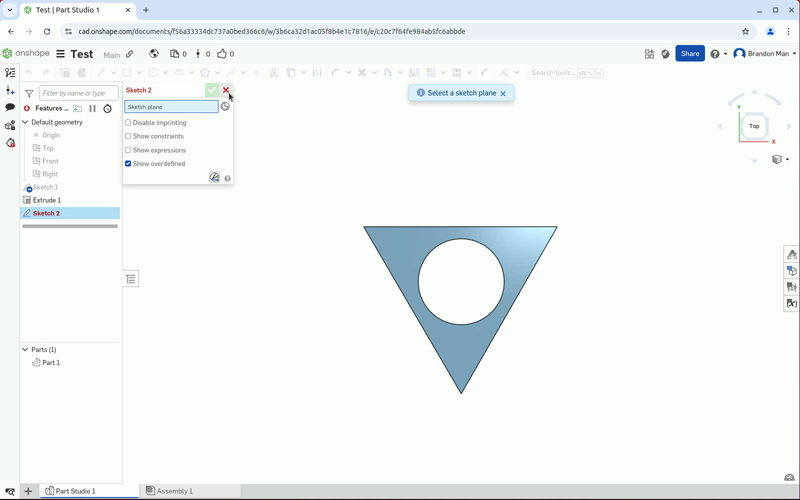
mouse_move(73, 150)
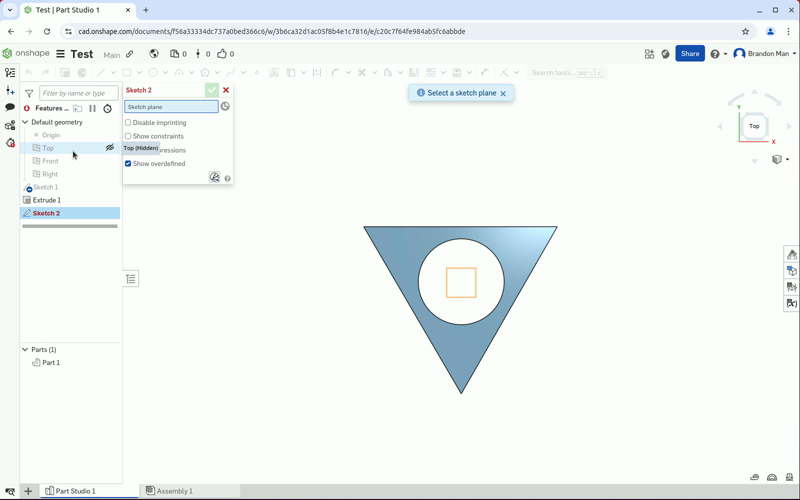
click(73, 150)
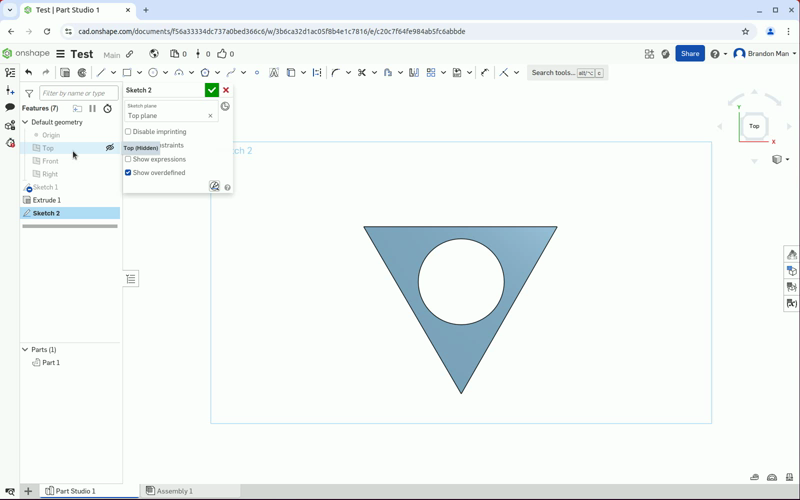
mouse_move(73, 352)
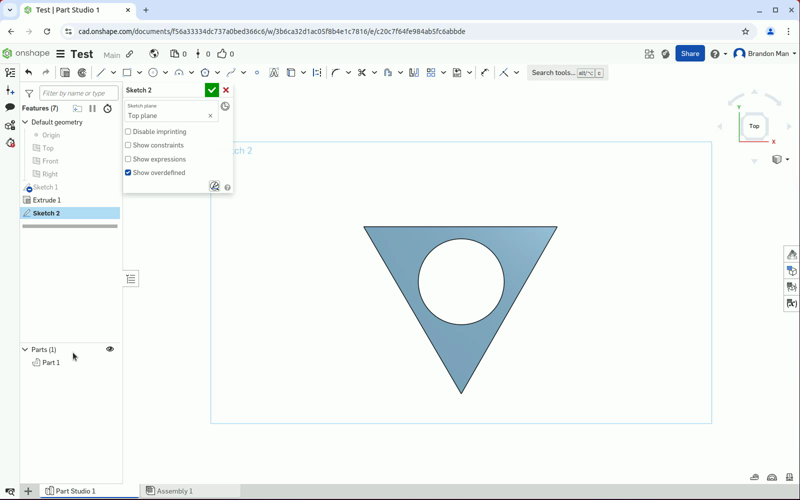
key(y)
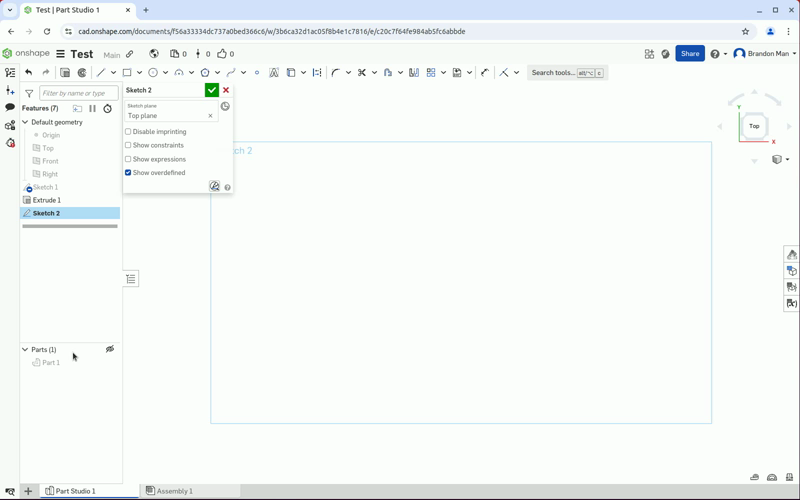
key(c)
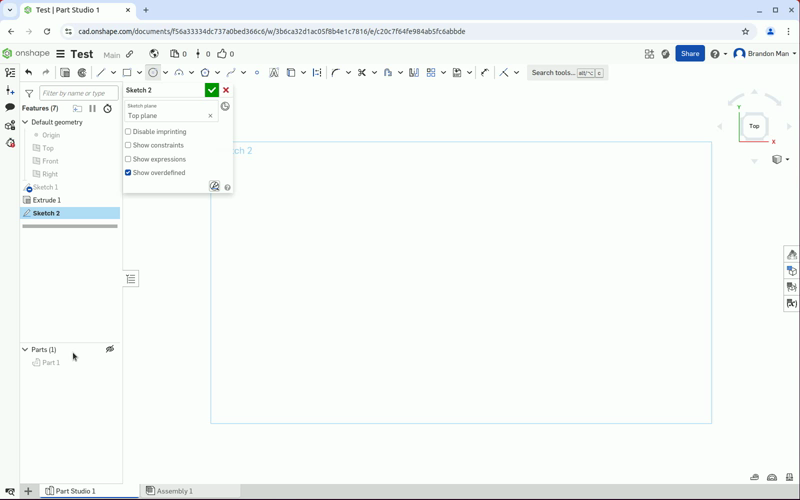
key_down(shift)
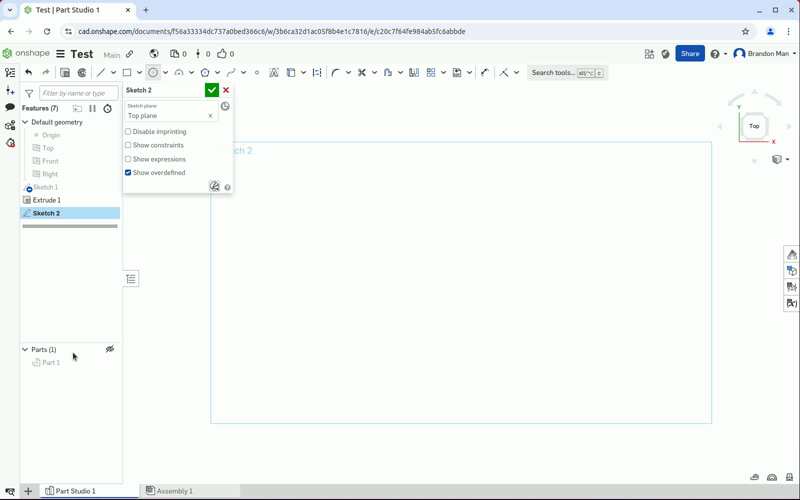
mouse_move(461, 282)
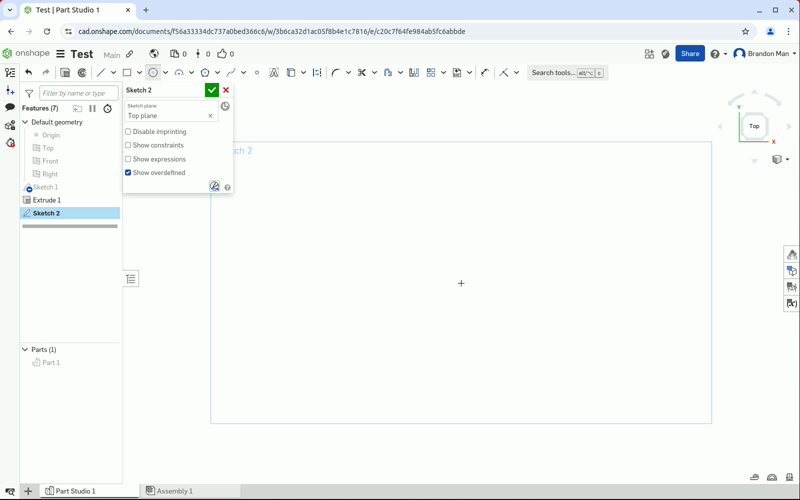
click(461, 282)
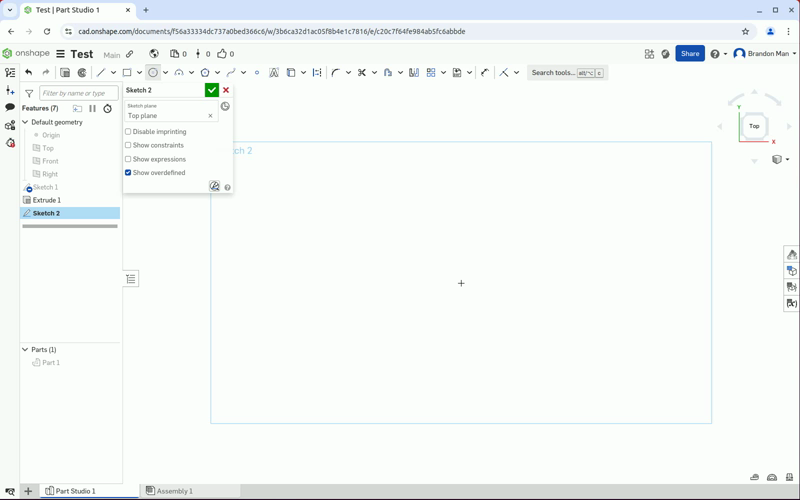
key_up(shift)
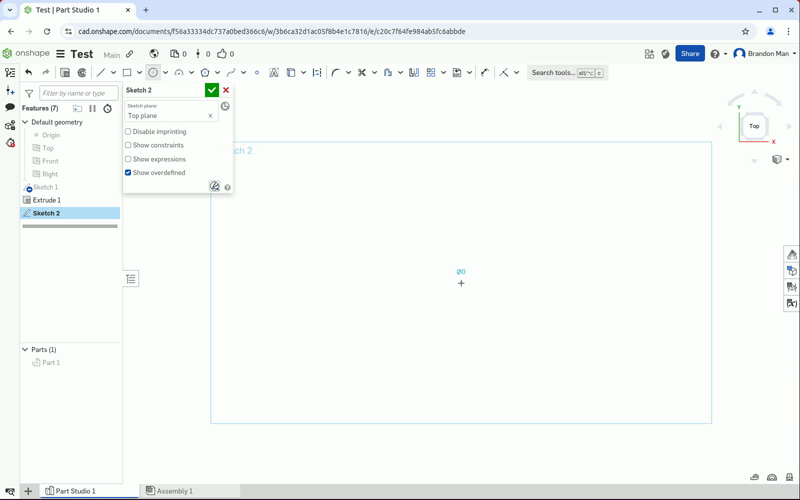
mouse_move(505, 282)
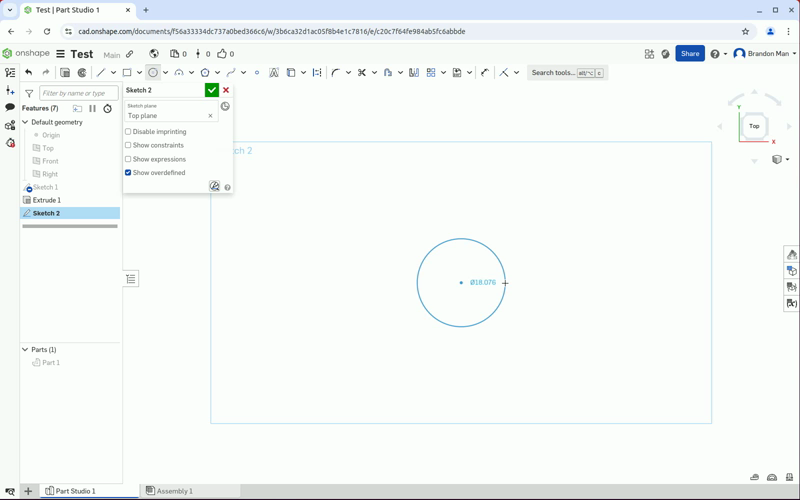
click(505, 282)
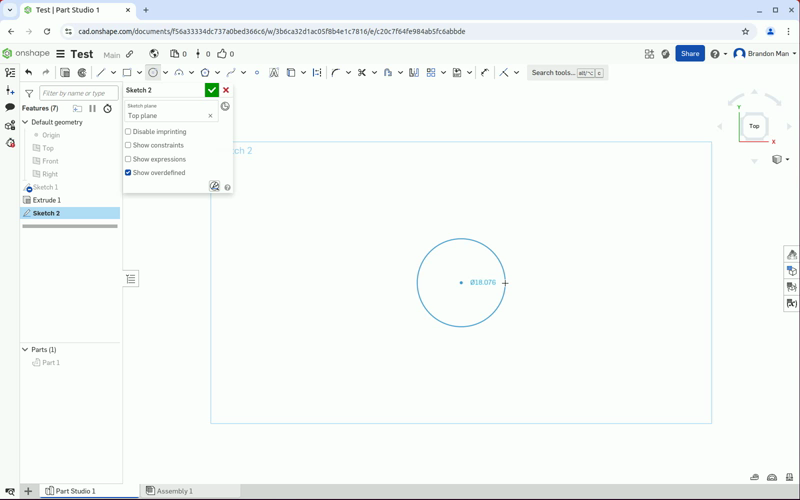
key(esc)
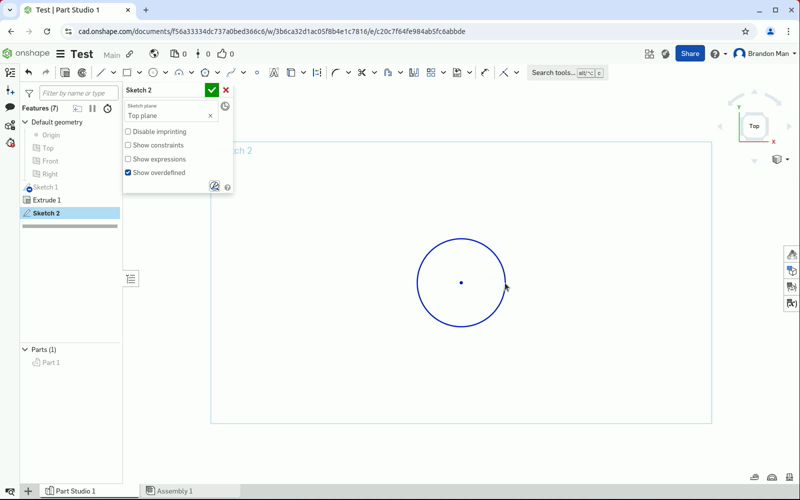
mouse_move(491, 281)
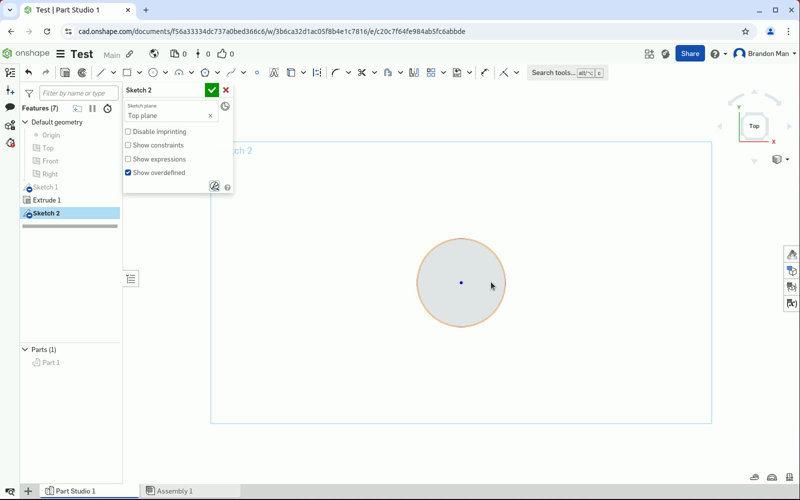
click(491, 281)
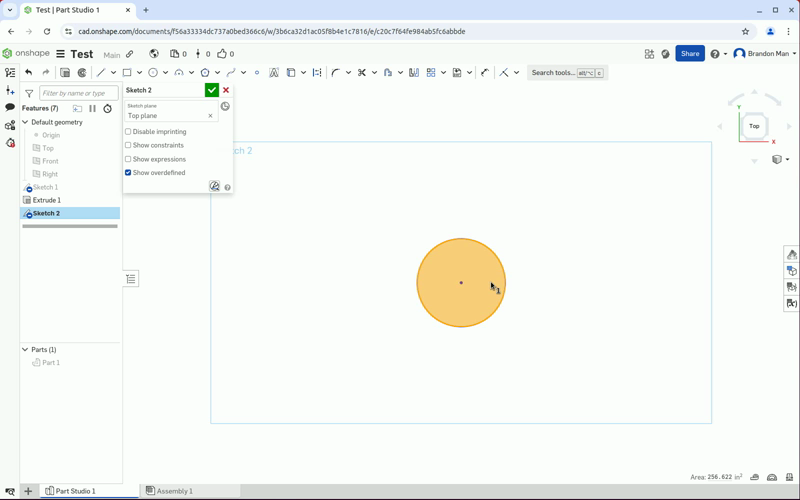
mouse_move(73, 352)
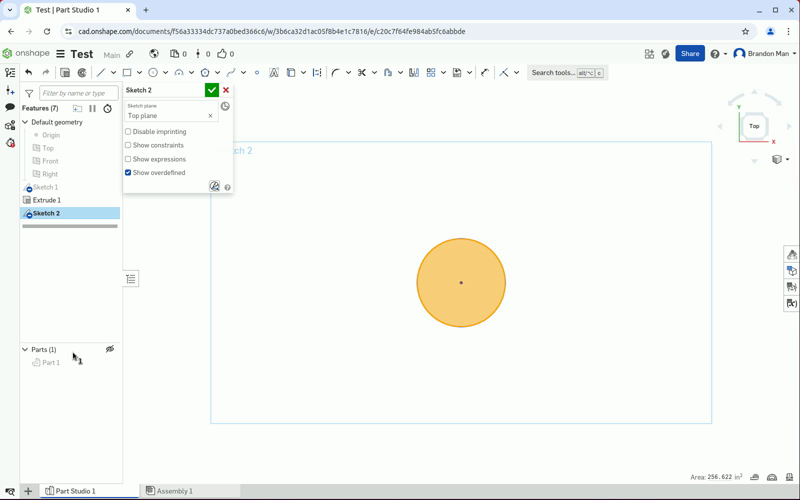
key(shift+y)
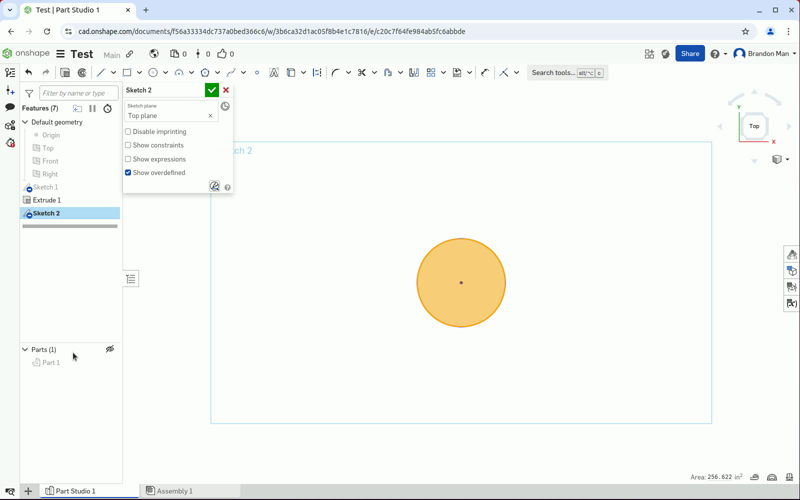
key(shift+e)
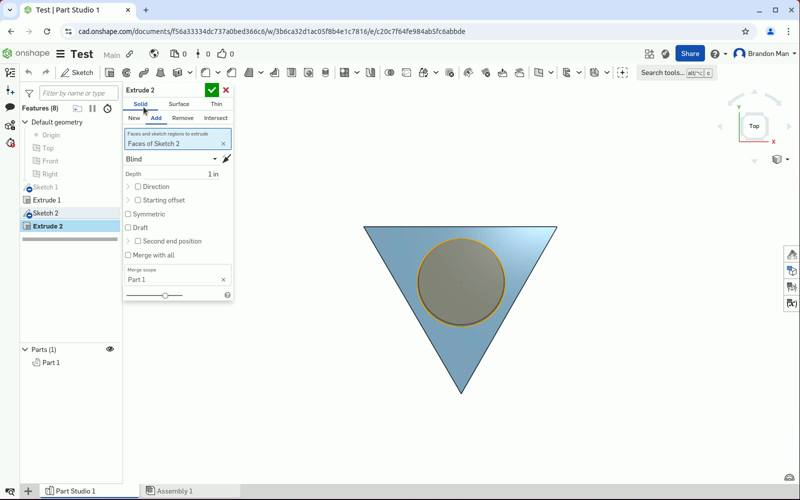
mouse_move(143, 106)
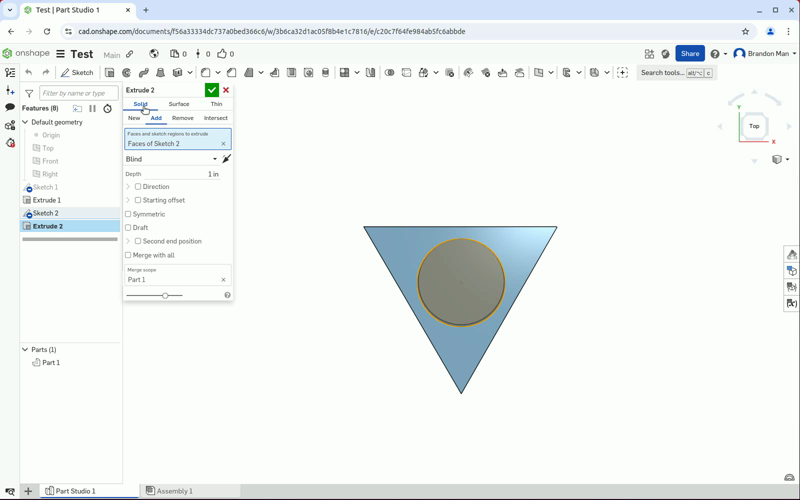
click(143, 106)
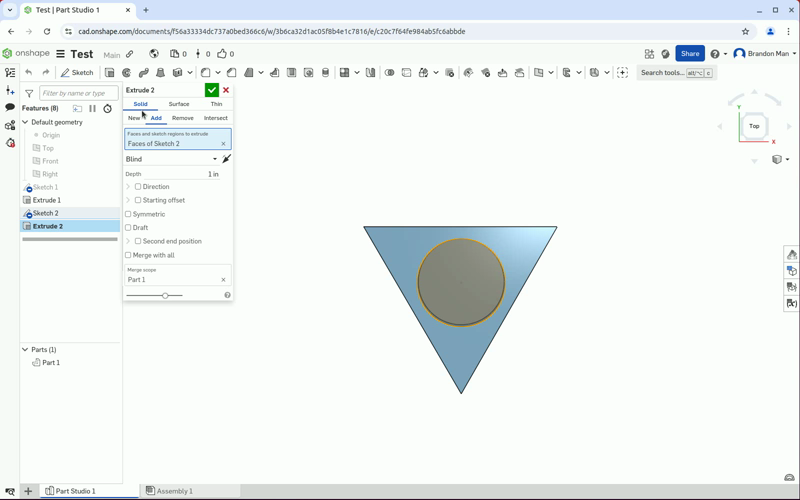
mouse_move(137, 120)
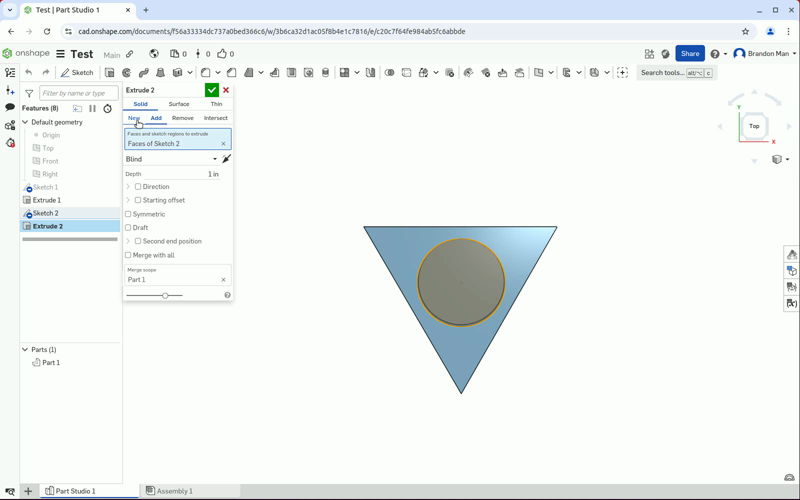
click(137, 120)
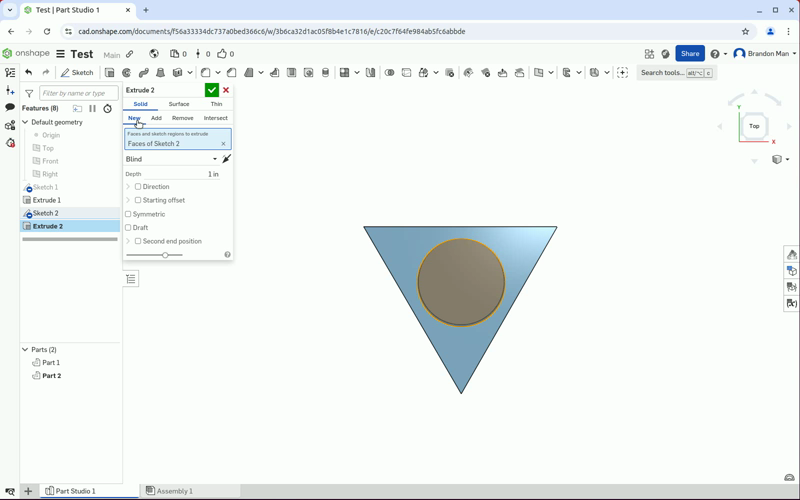
key(tab, 4)
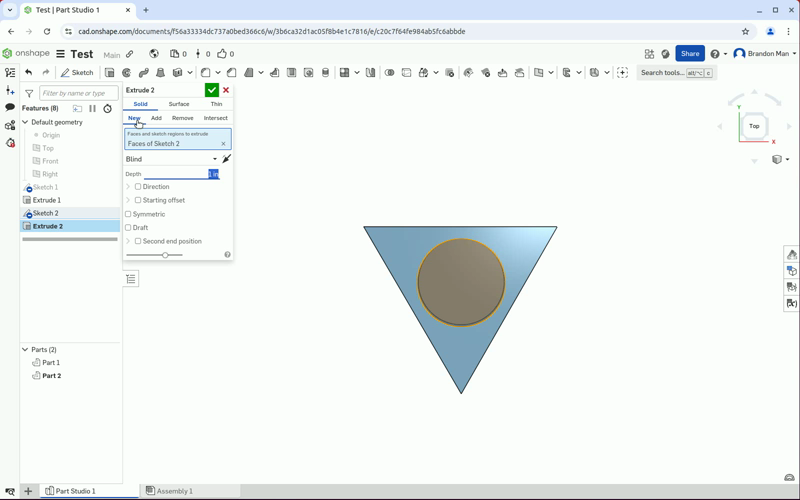
text(4.092)
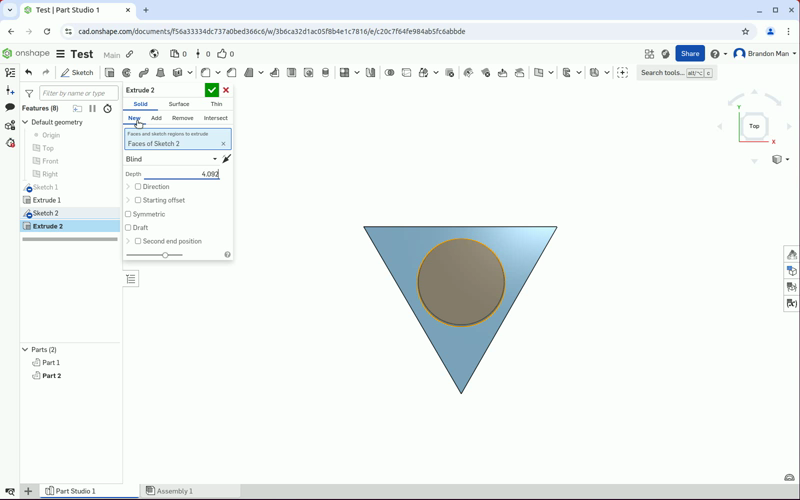
key(enter)
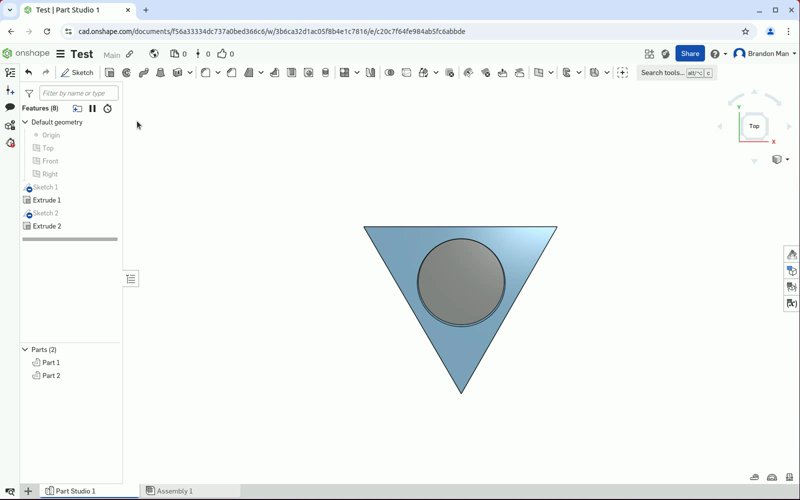
key(shift+h)
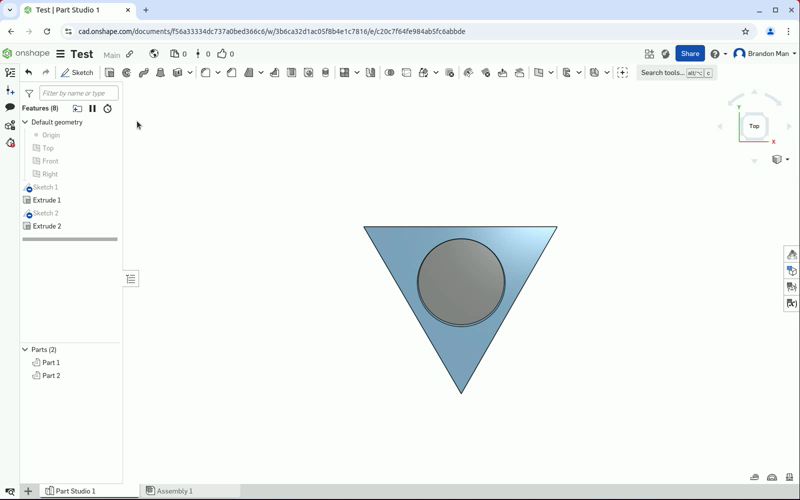
key(shift+h)
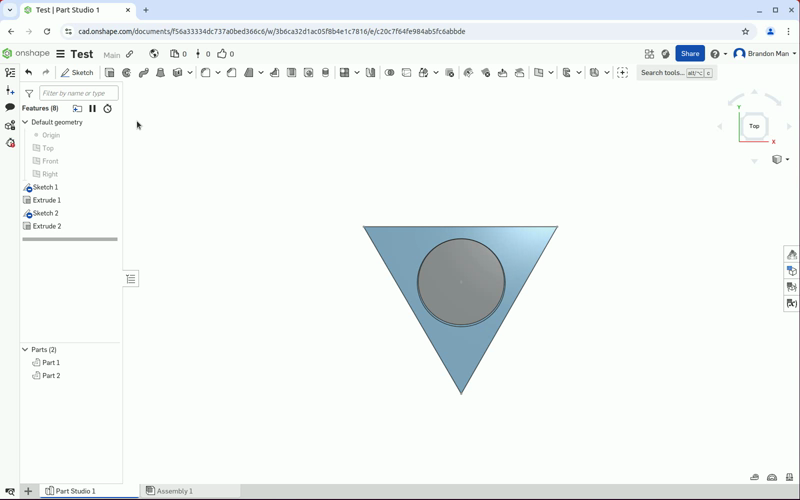
key(shift+7)
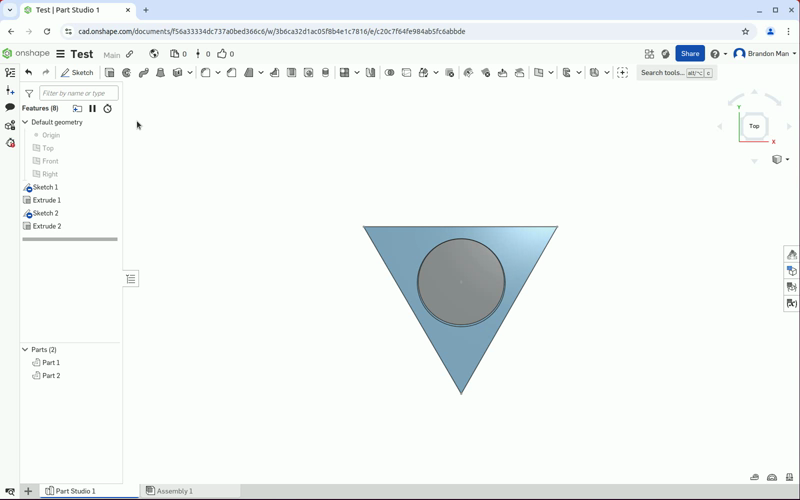
key(up, 3)
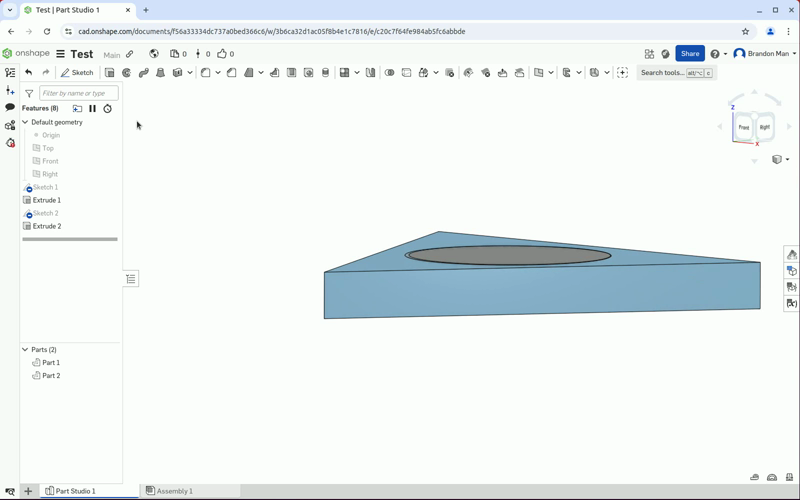
key(left, 3)
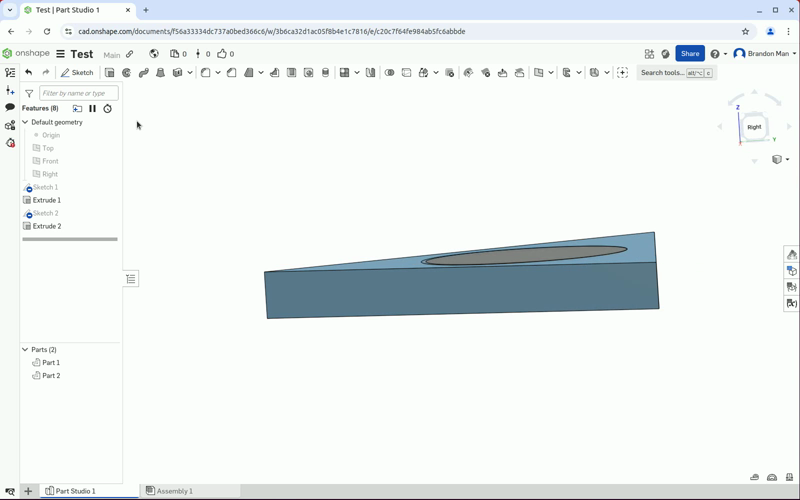
key(right, 3)
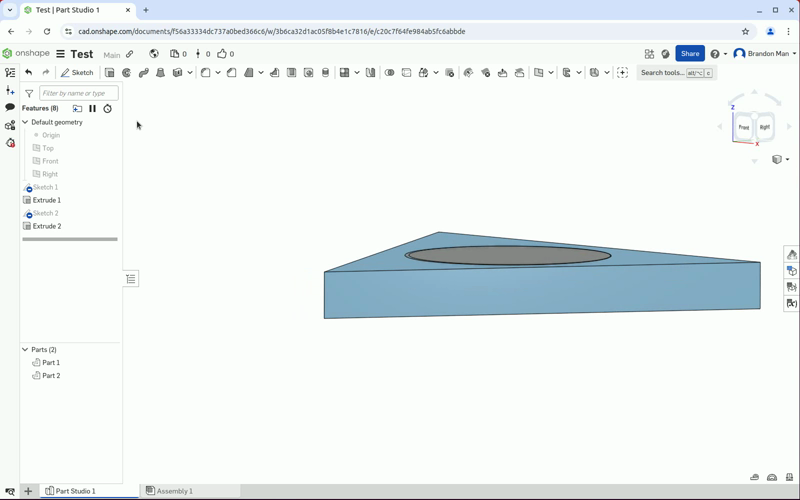
key(down, 3)
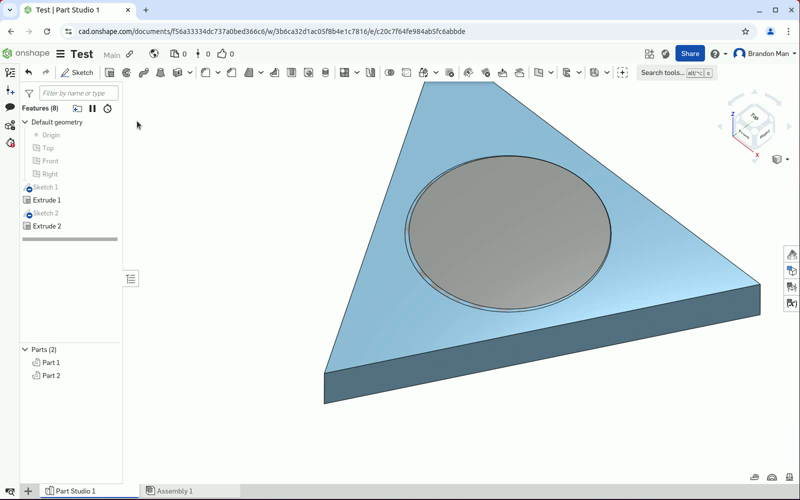
mouse_move(73, 189)
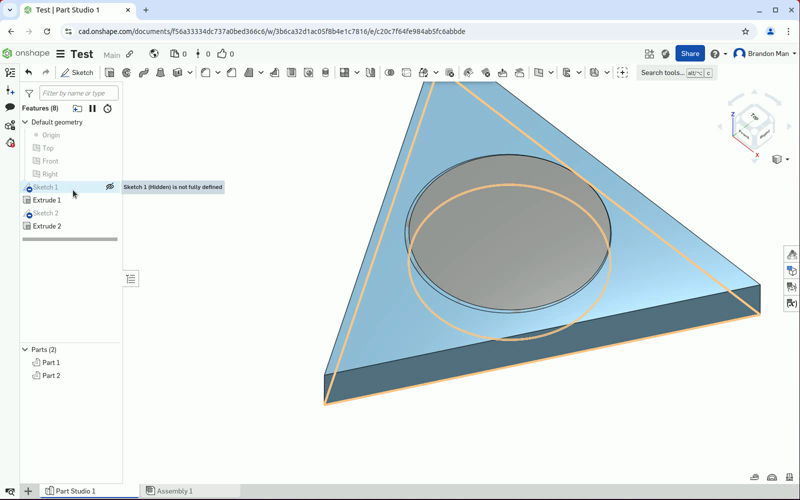
click(73, 189)